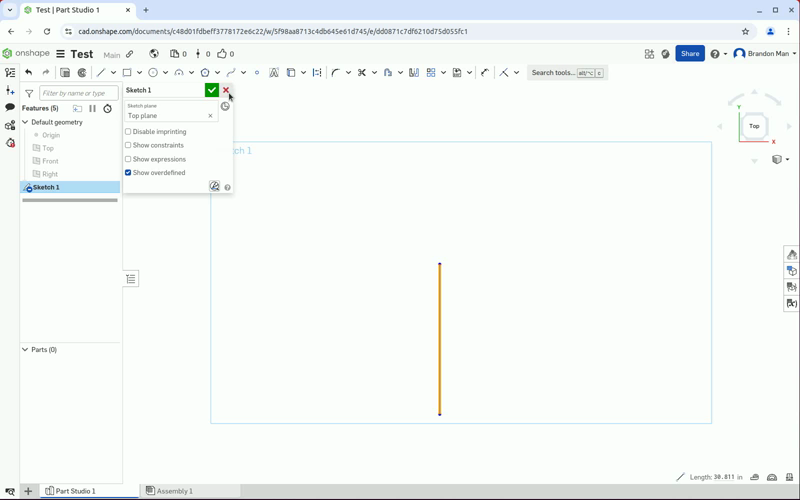
key(shift+h)
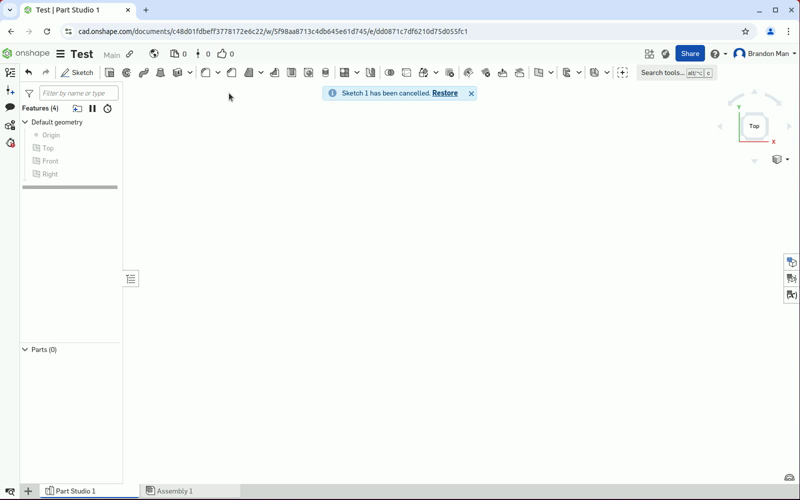
mouse_move(73, 352)
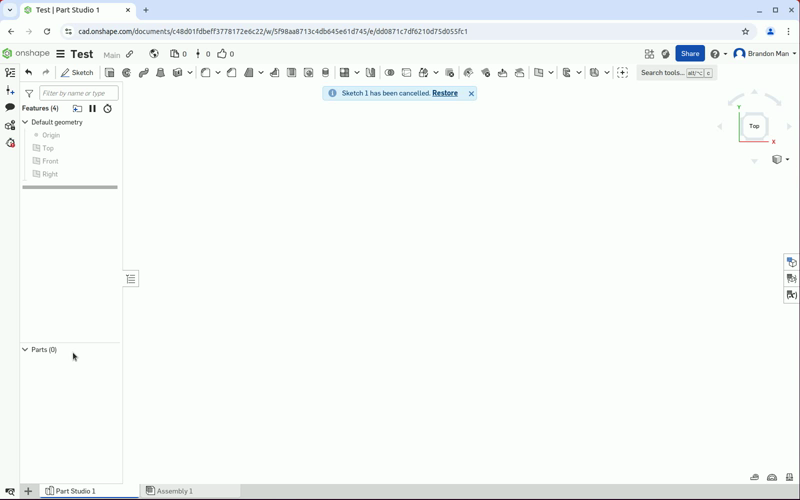
key(y)
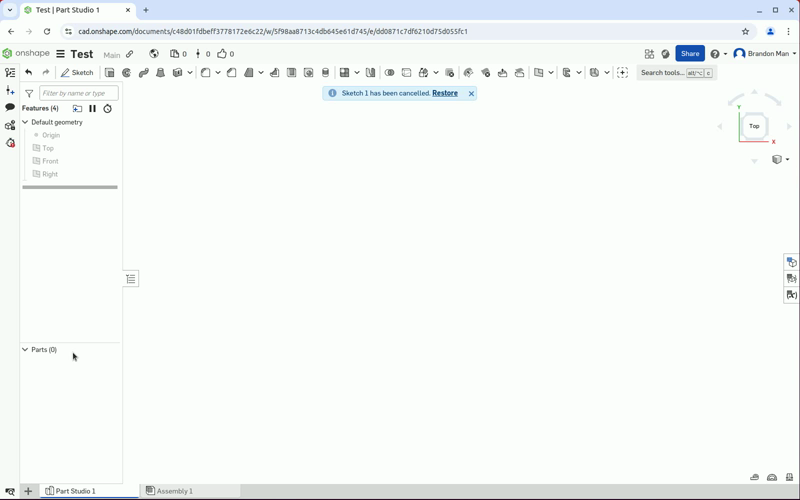
key(shift+p)
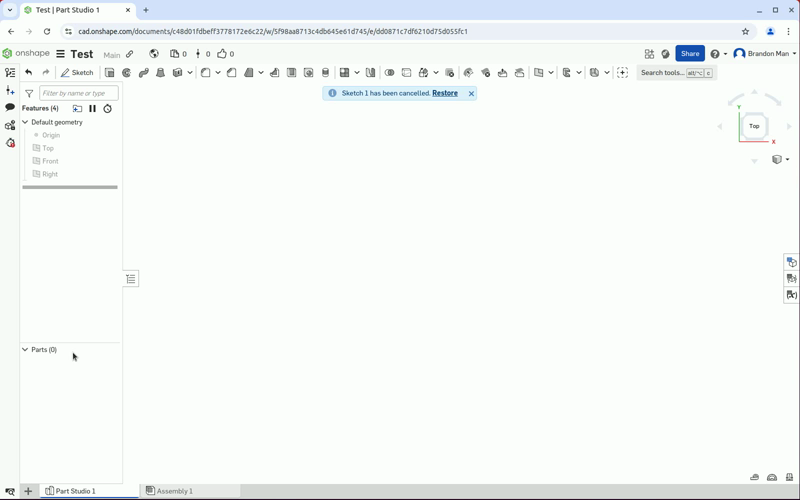
key(space)
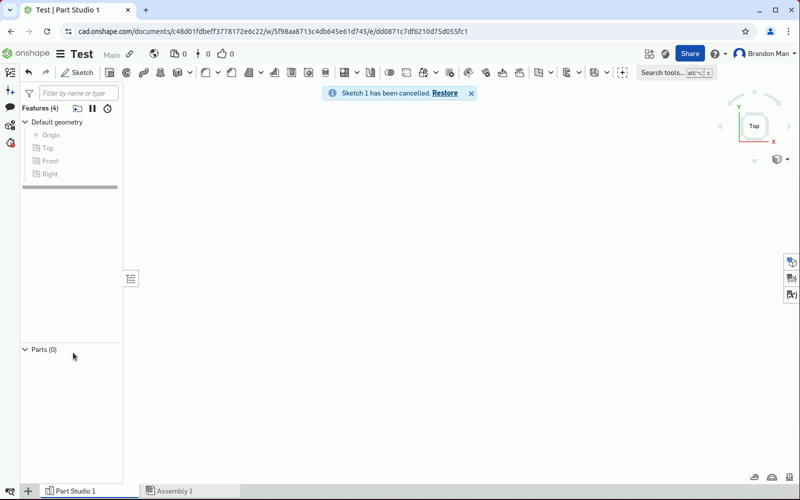
key_down(shift)
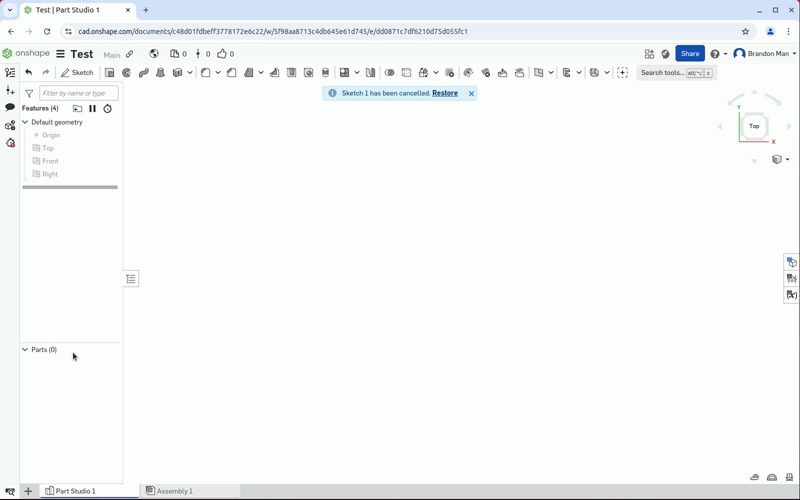
key(up)
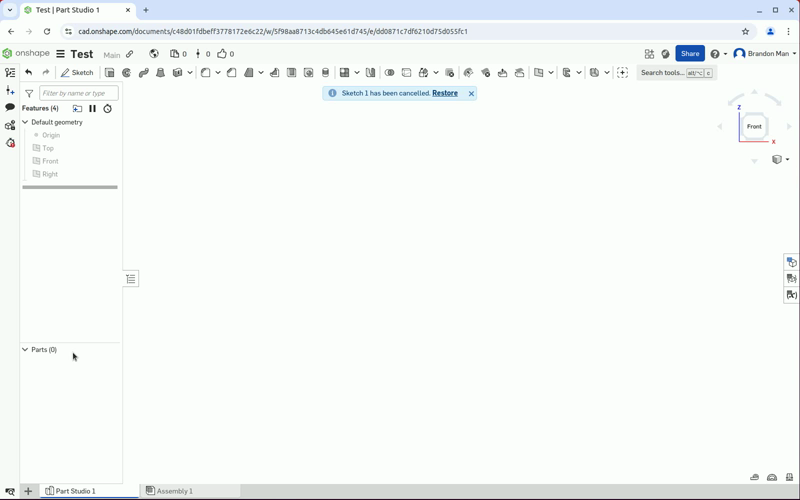
key_up(shift)
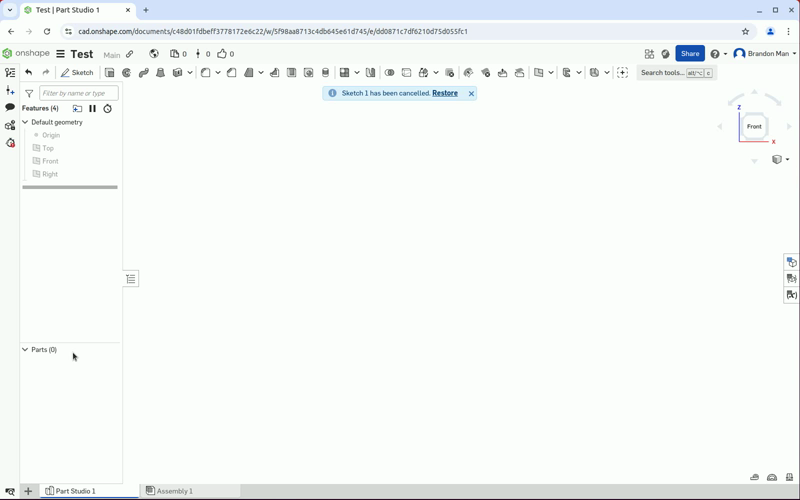
mouse_move(73, 352)
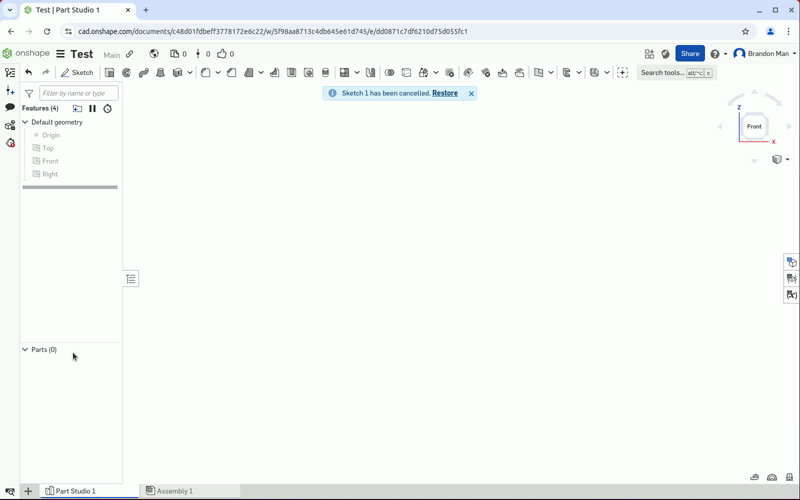
key(shift+y)
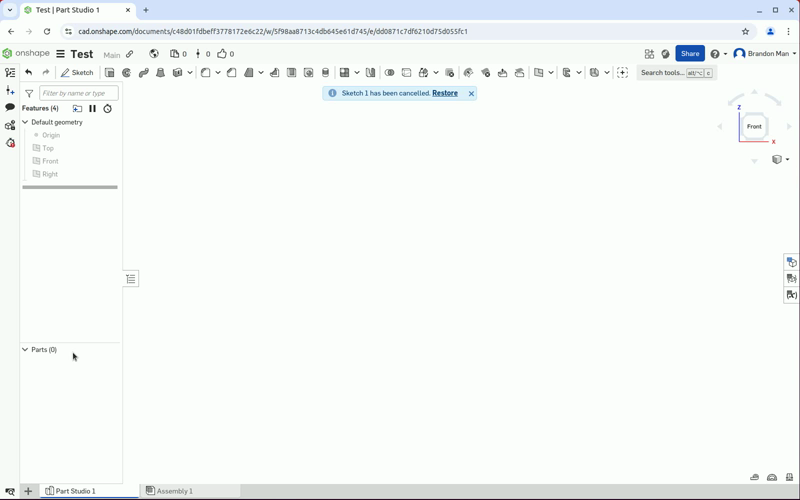
key(shift+s)
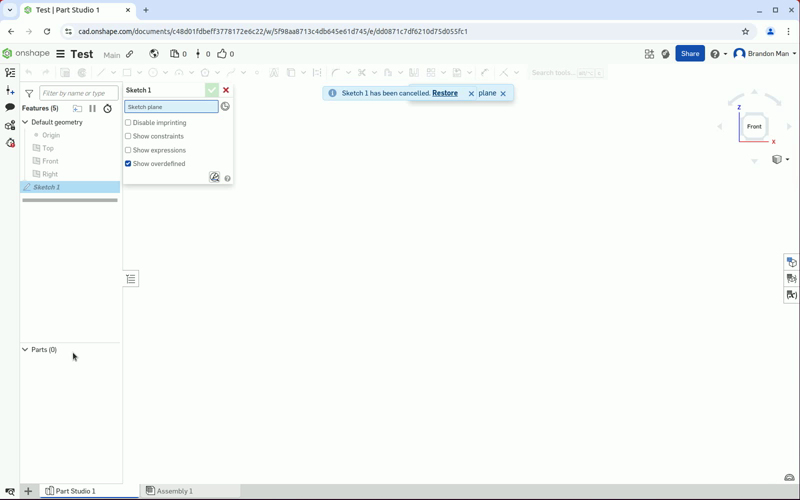
mouse_move(73, 163)
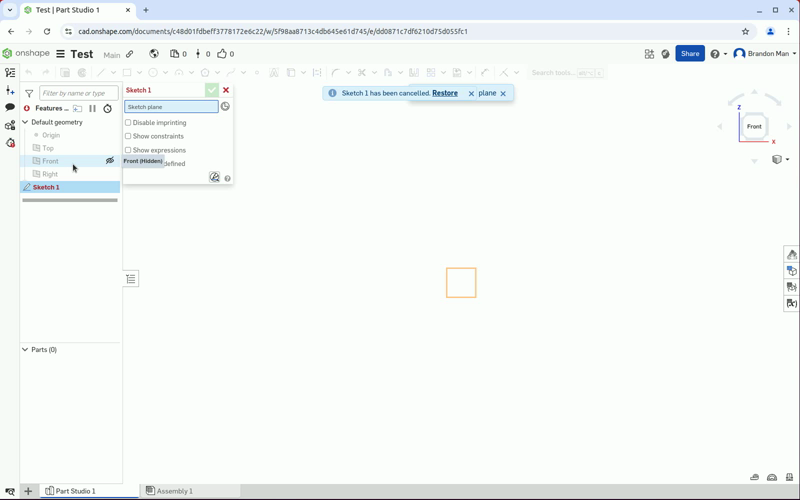
click(73, 163)
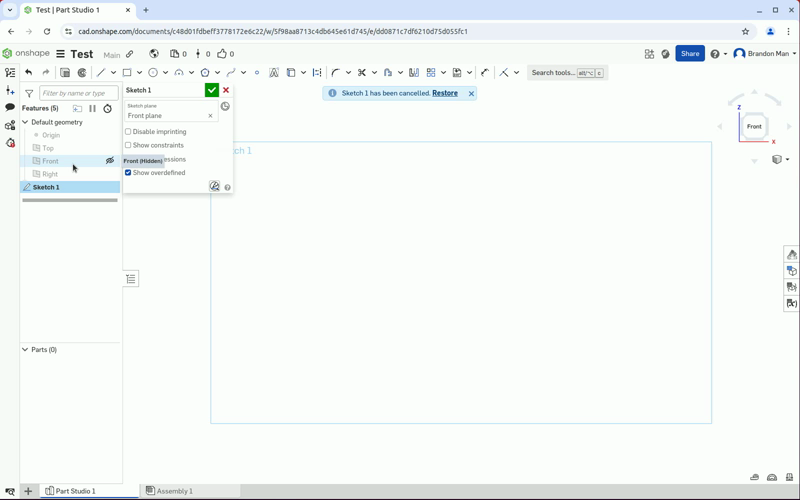
mouse_move(73, 352)
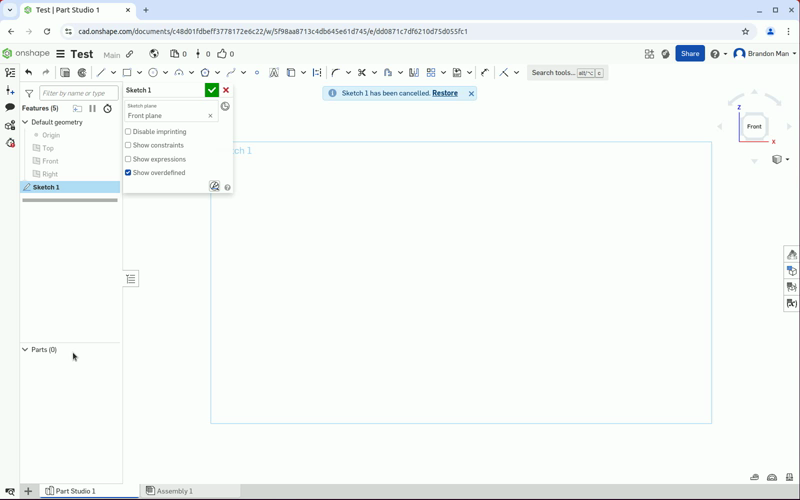
key(y)
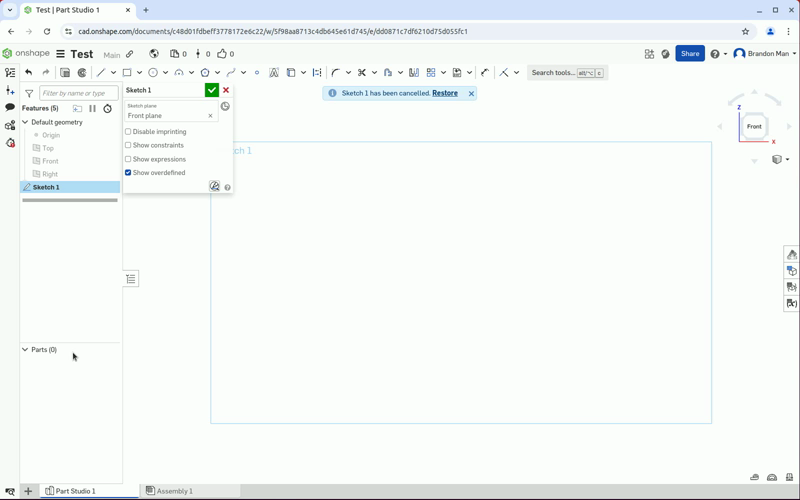
key(c)
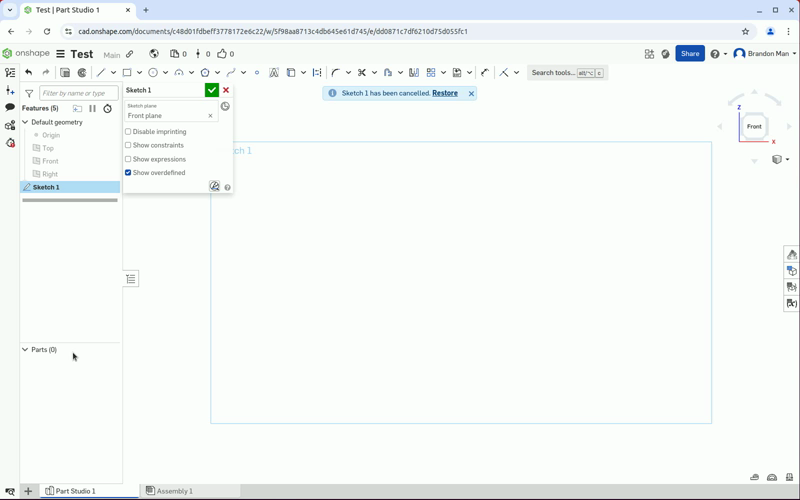
key_down(shift)
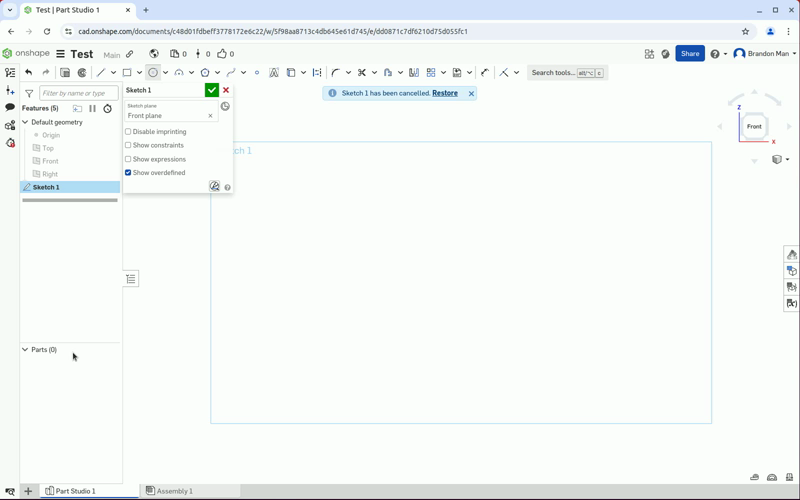
mouse_move(461, 282)
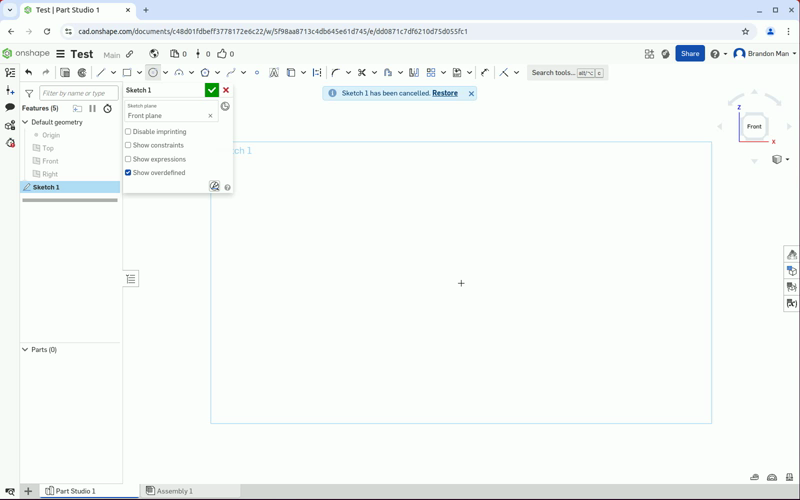
click(461, 282)
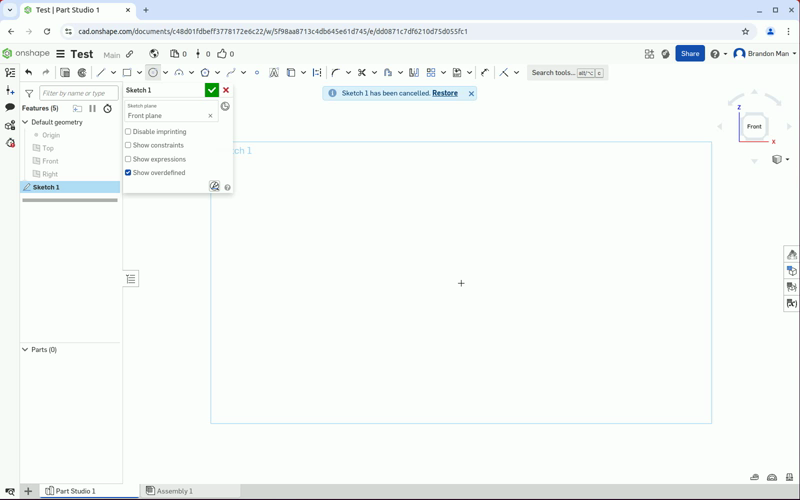
key_up(shift)
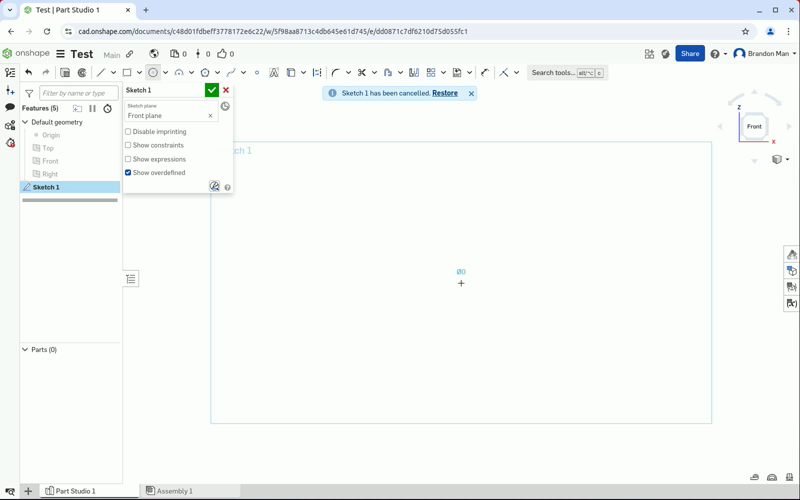
mouse_move(532, 282)
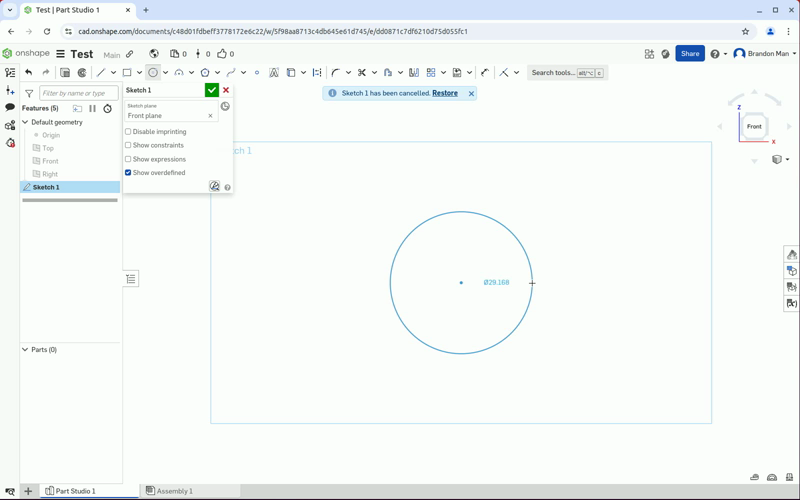
click(532, 282)
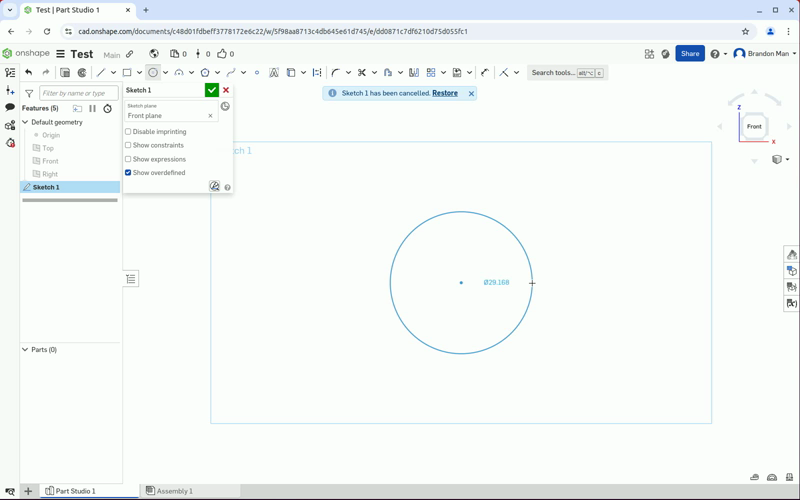
key(esc)
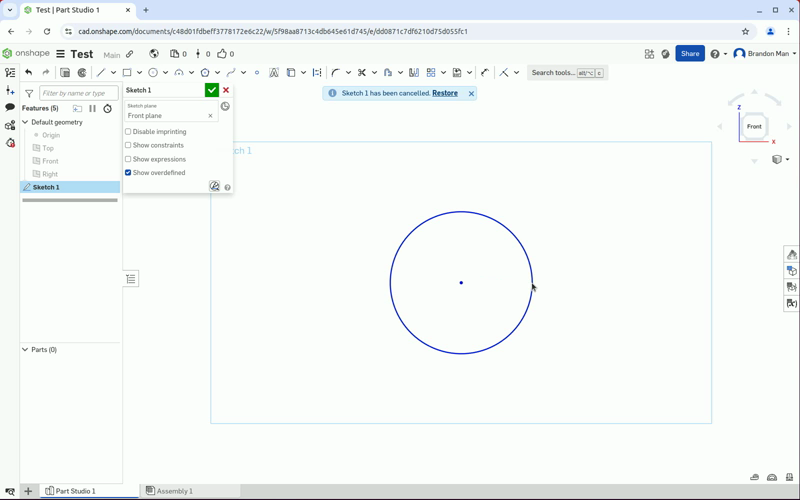
mouse_move(450, 330)
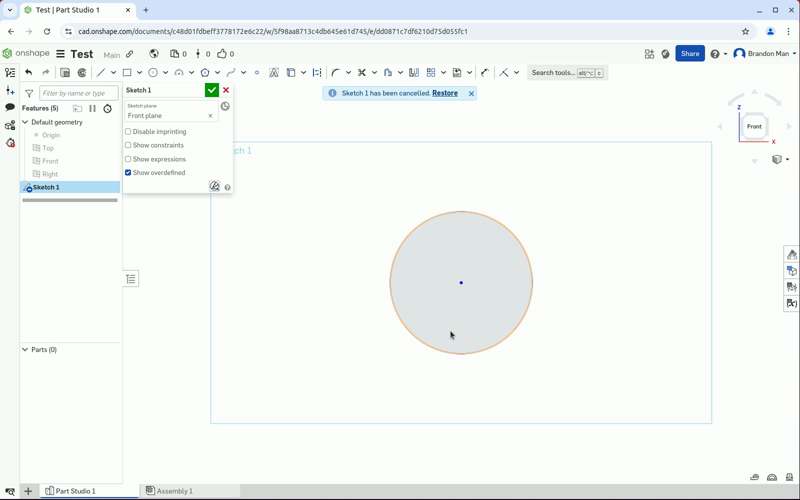
click(450, 330)
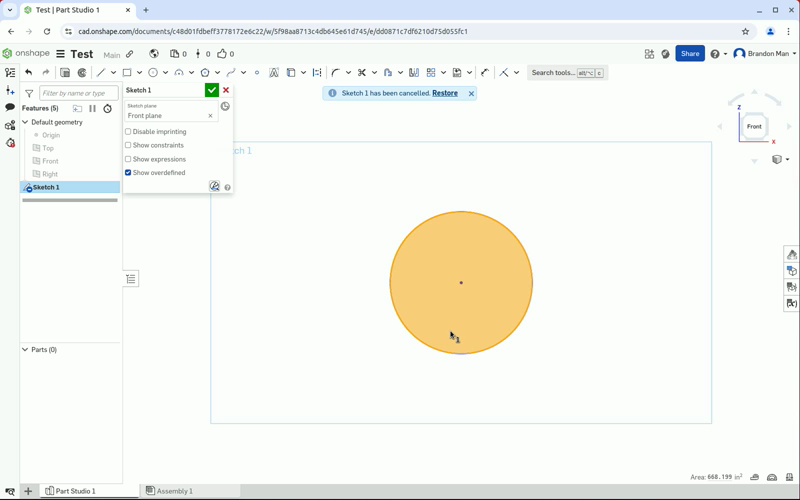
mouse_move(73, 352)
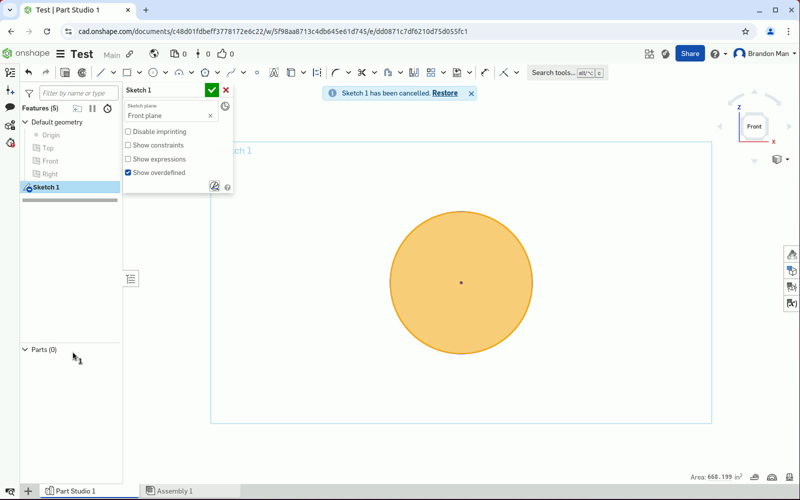
key(shift+y)
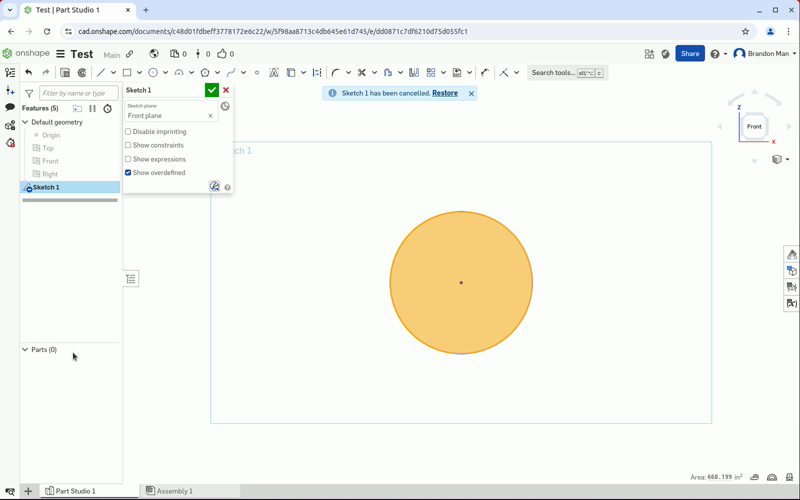
key(shift+e)
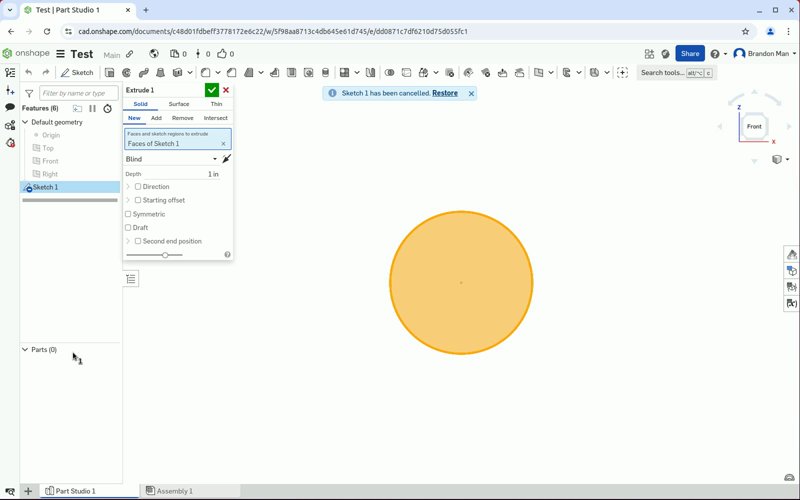
mouse_move(143, 106)
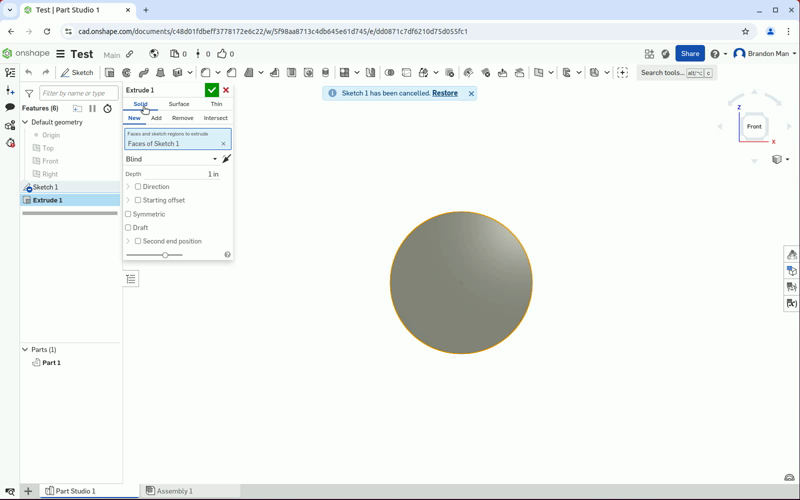
click(143, 106)
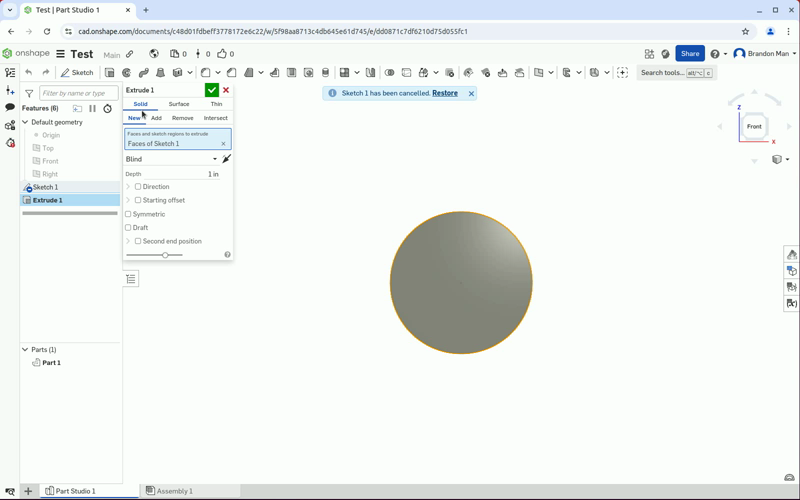
mouse_move(137, 120)
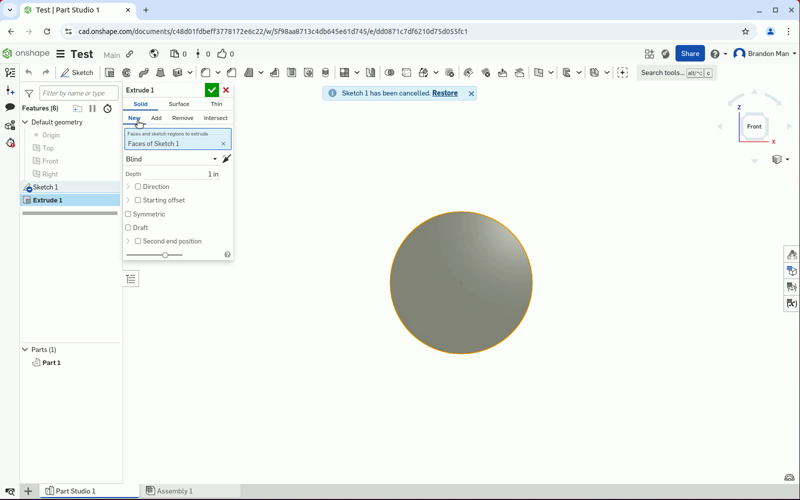
click(137, 120)
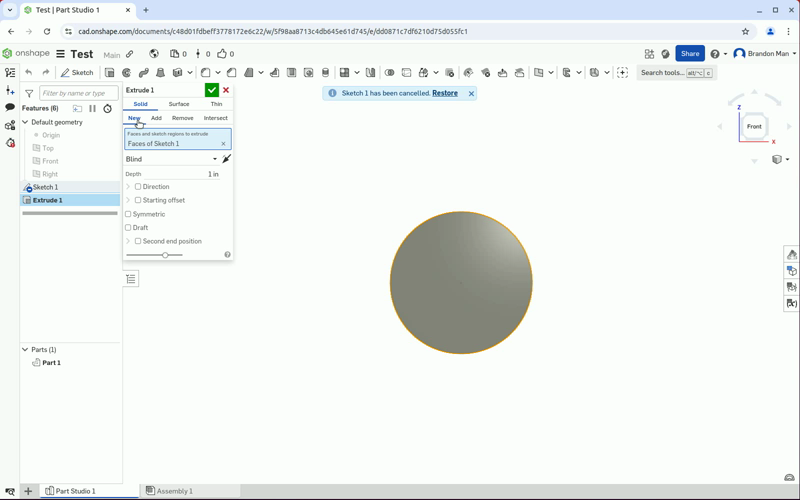
key(tab, 4)
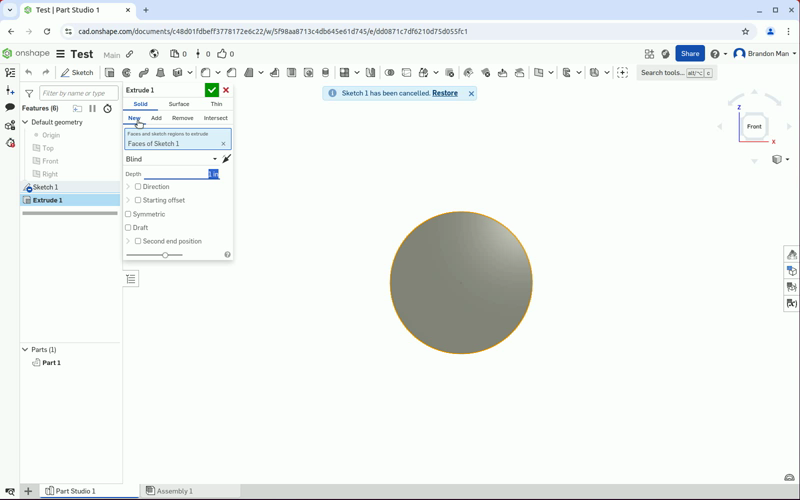
text(2.889)
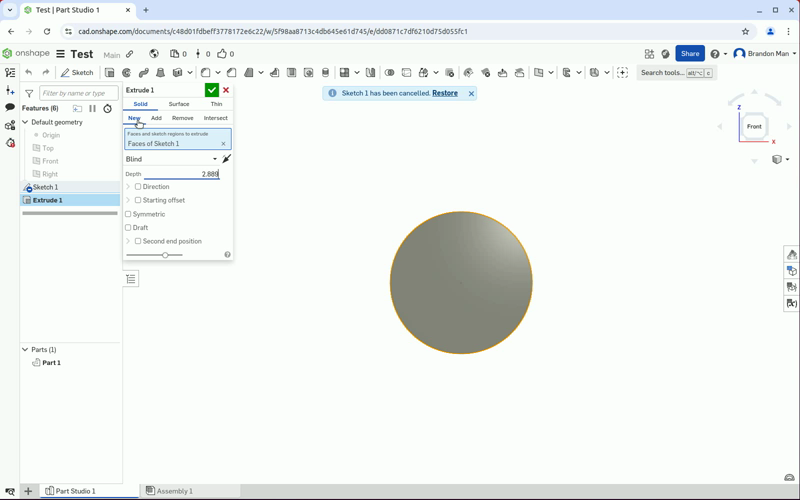
key(enter)
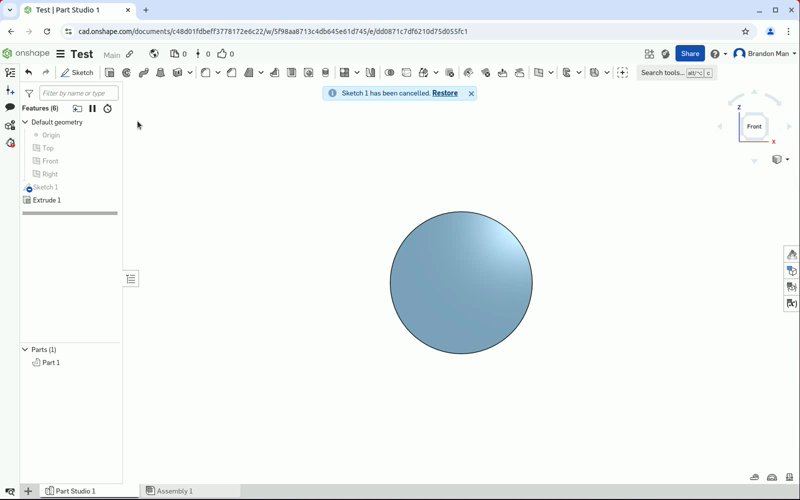
key(shift+h)
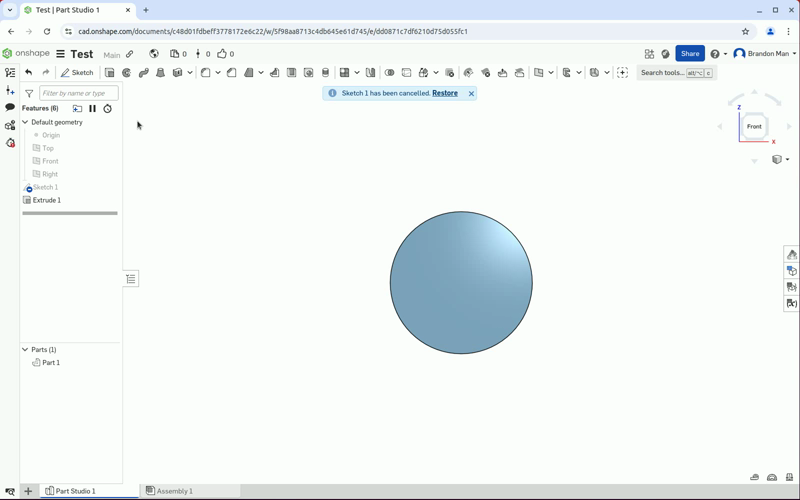
key(shift+h)
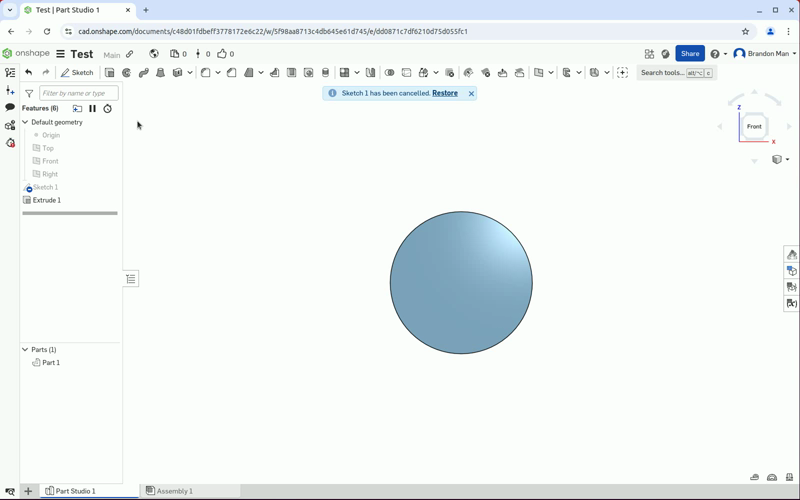
mouse_move(73, 189)
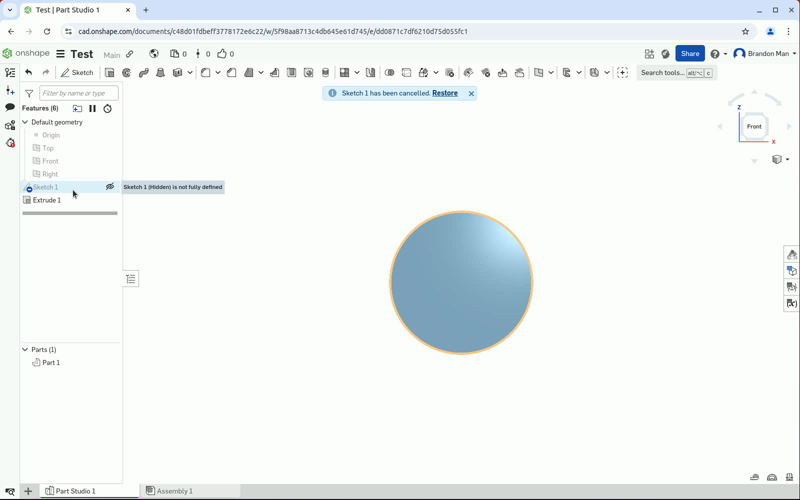
click(73, 189)
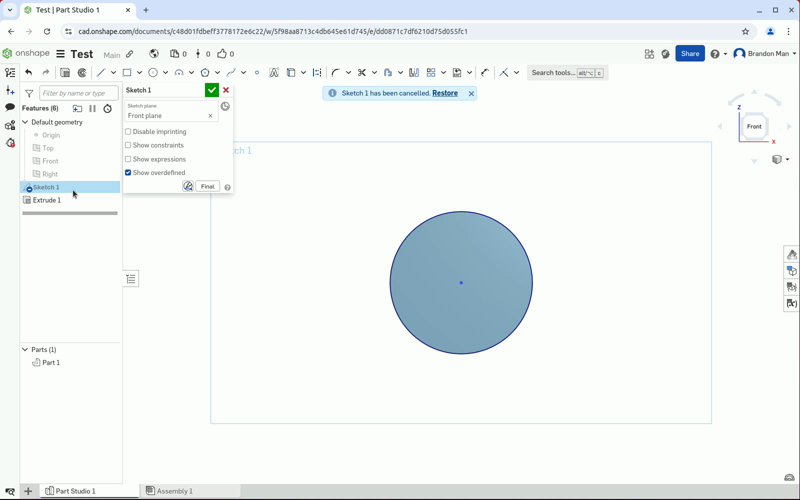
mouse_move(229, 92)
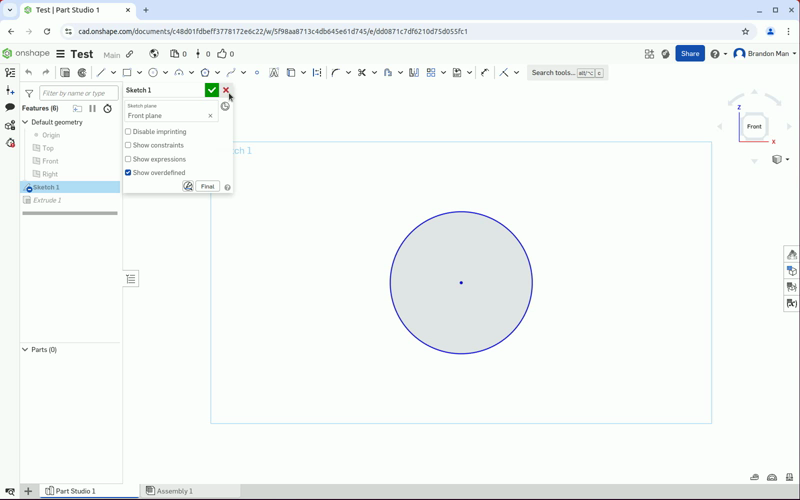
click(229, 92)
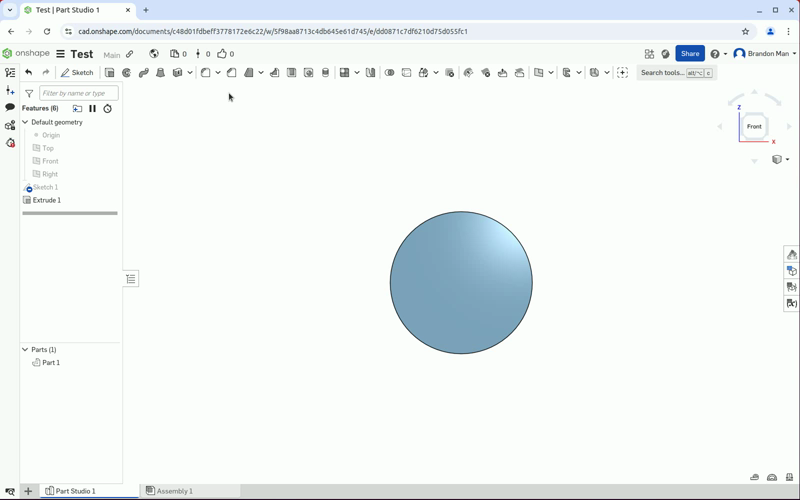
mouse_move(541, 75)
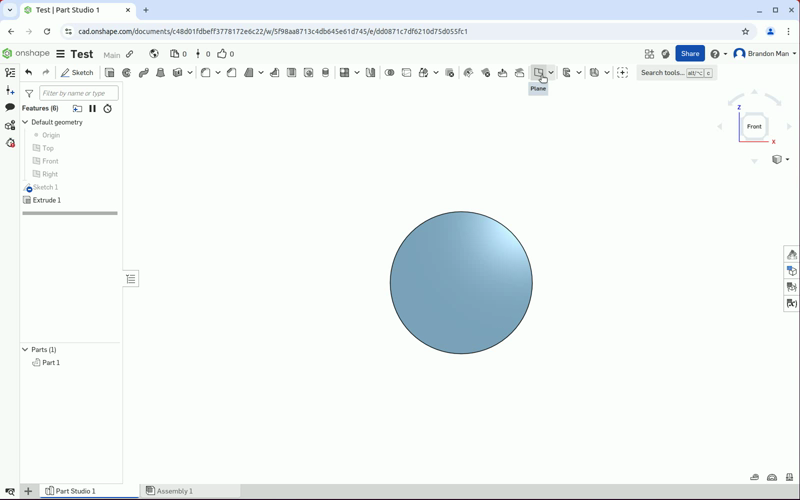
click(541, 75)
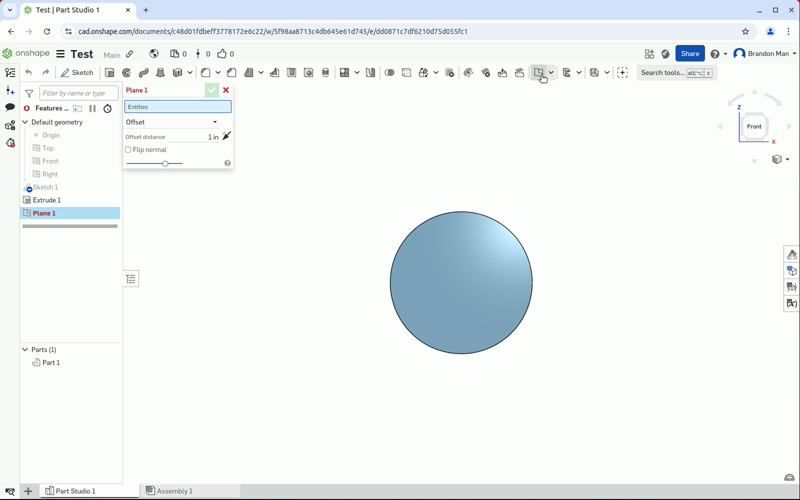
mouse_move(73, 163)
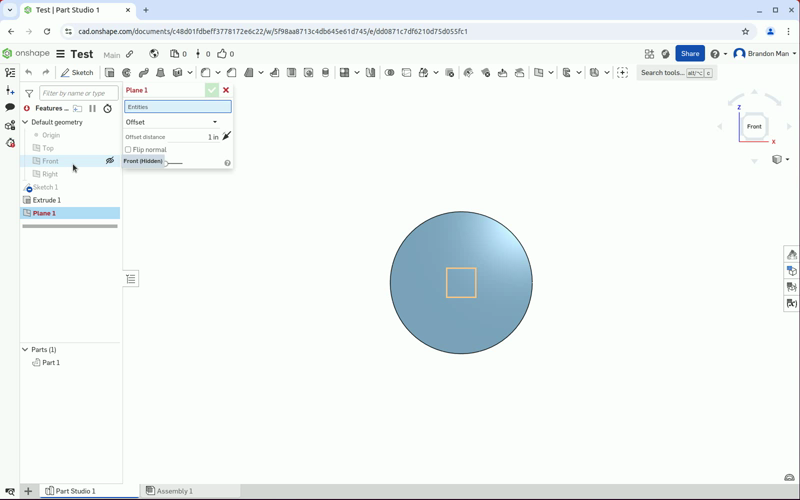
click(73, 163)
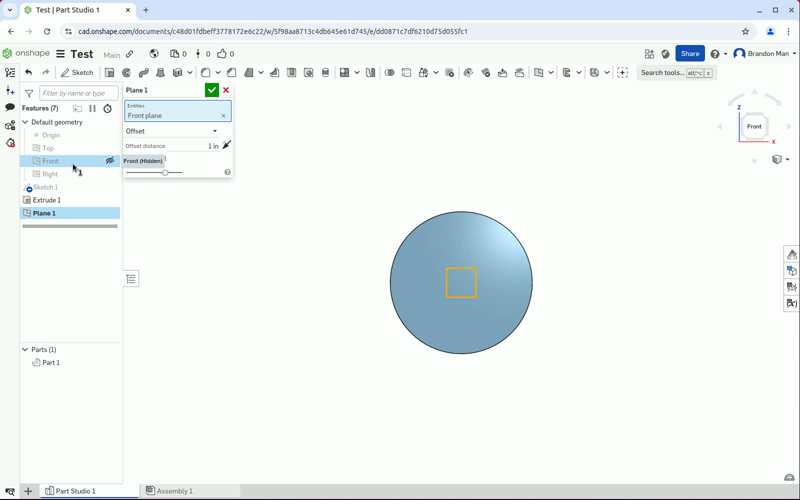
key(tab, 2)
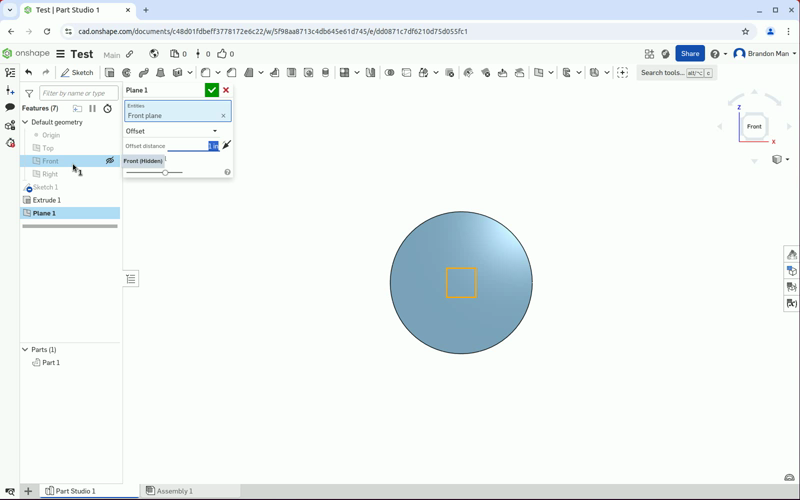
text(2.896)
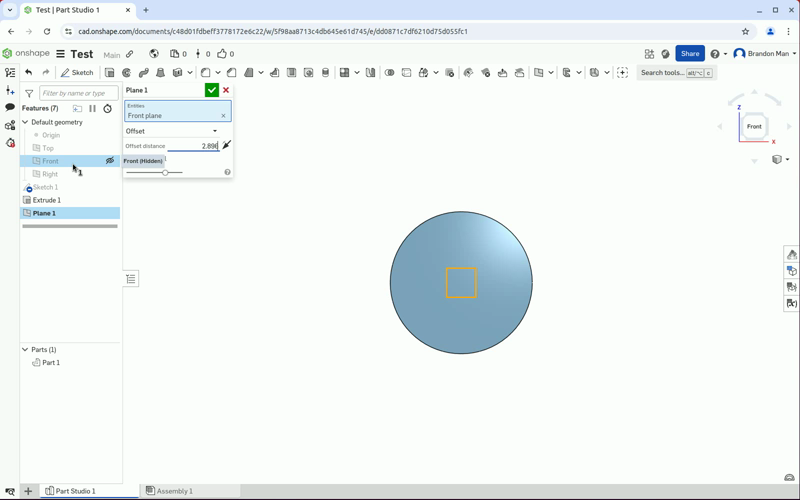
key(enter, 2)
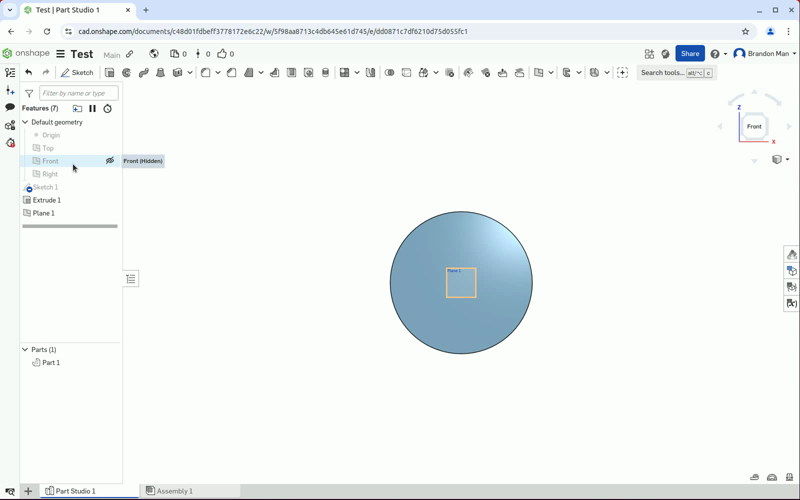
key(shift+s)
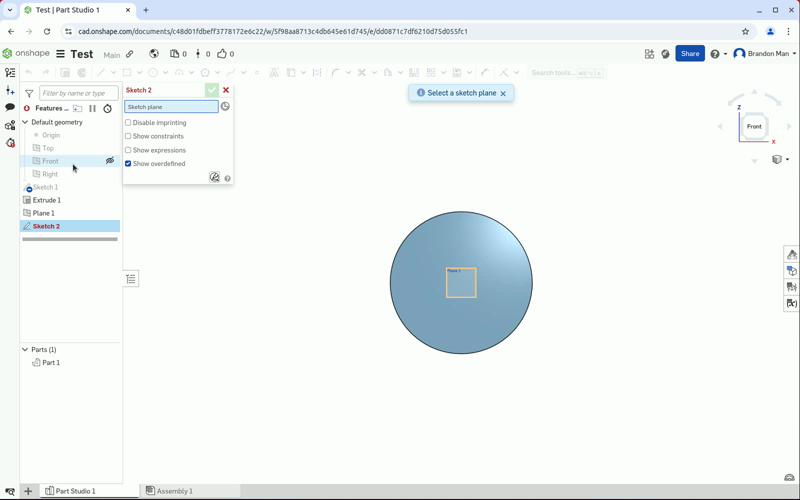
mouse_move(73, 215)
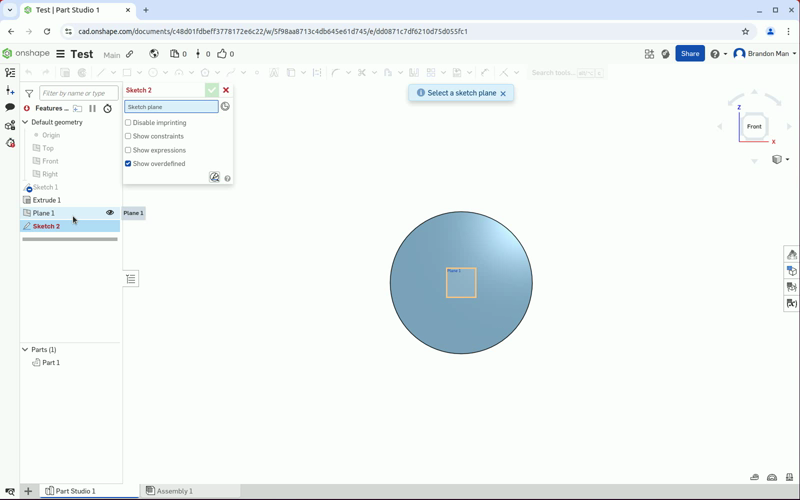
click(73, 215)
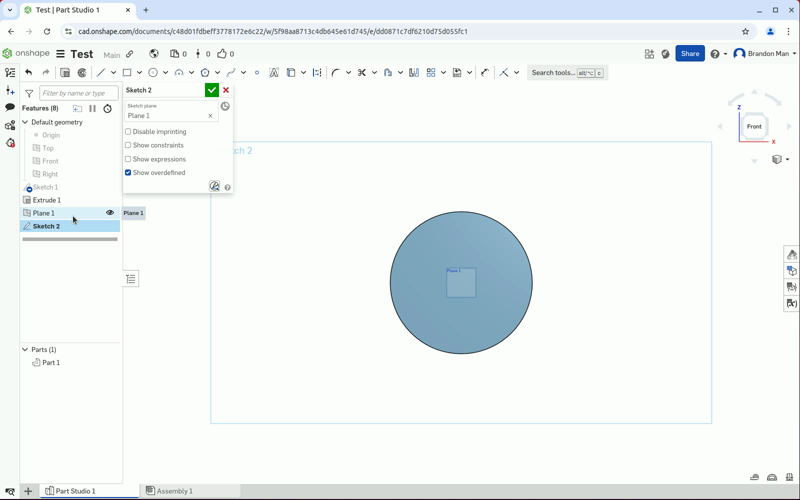
mouse_move(73, 352)
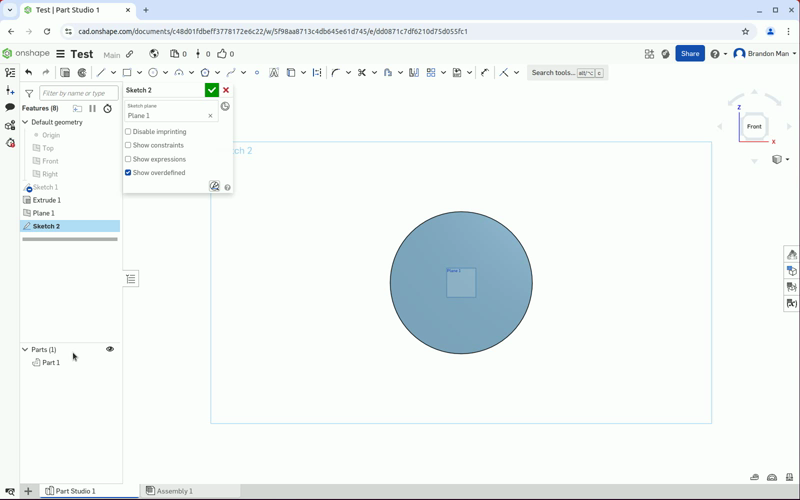
key(y)
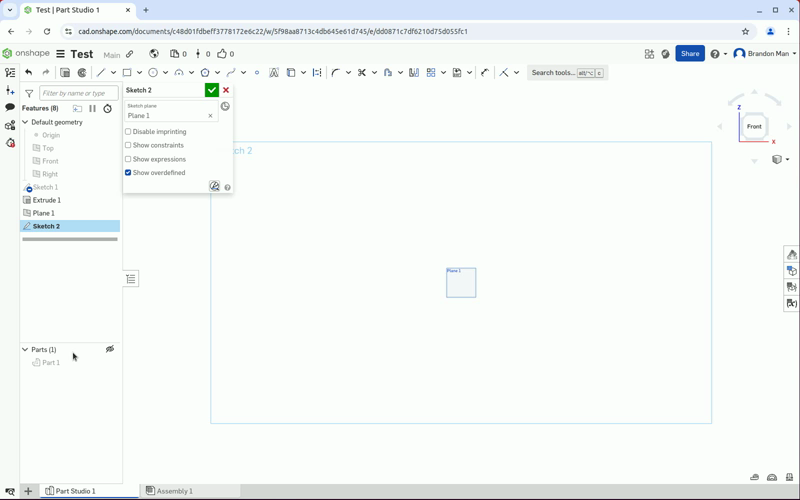
key(c)
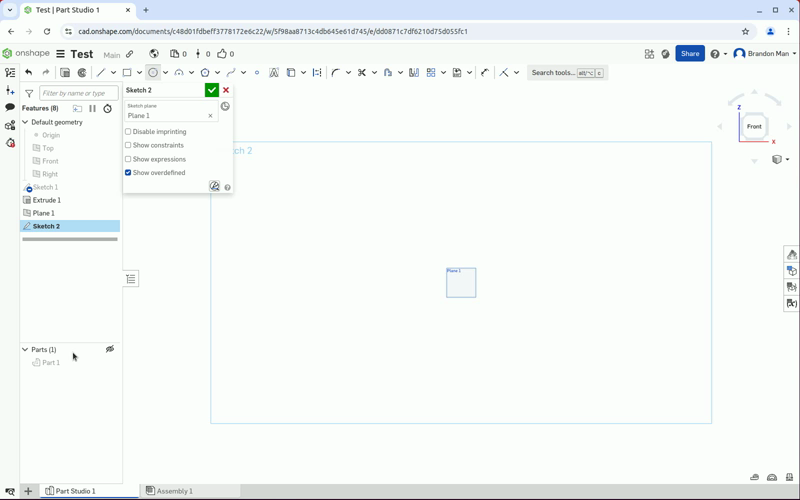
key_down(shift)
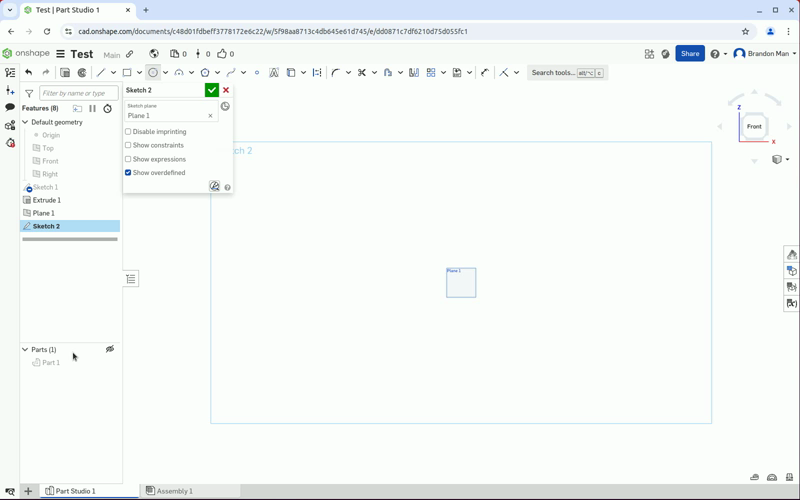
mouse_move(461, 282)
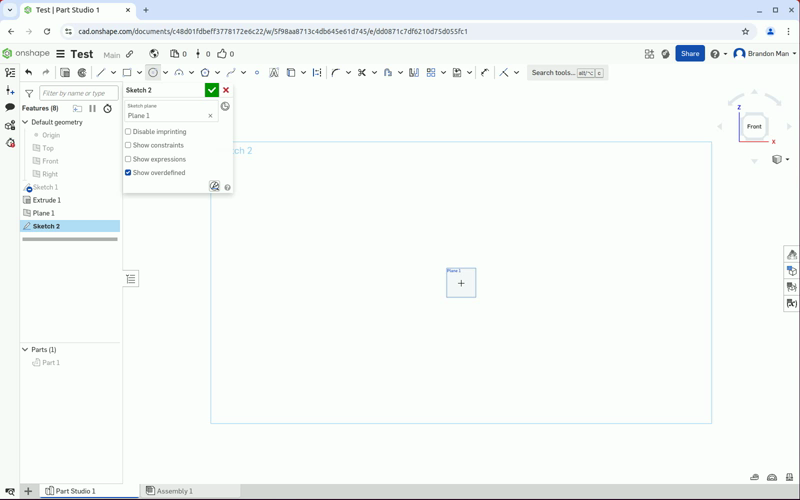
click(461, 282)
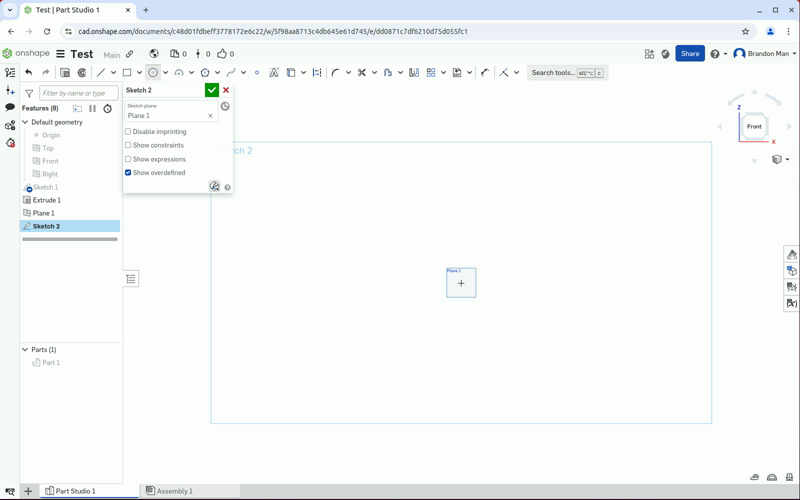
key_up(shift)
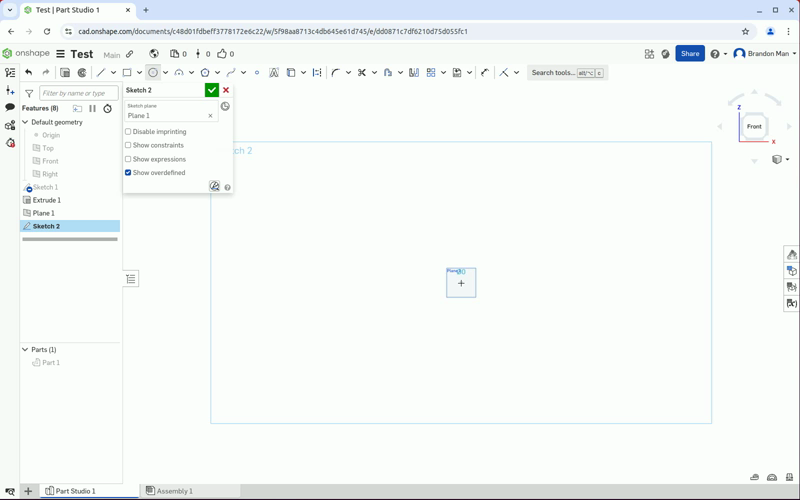
mouse_move(518, 282)
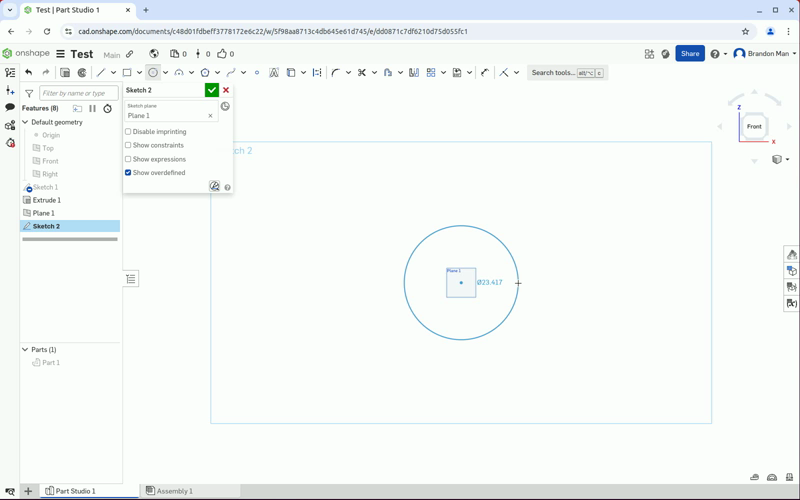
click(518, 282)
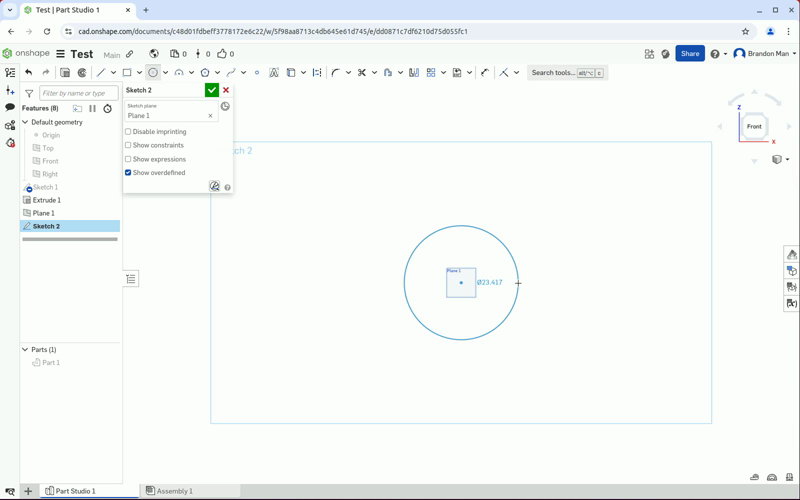
key(esc)
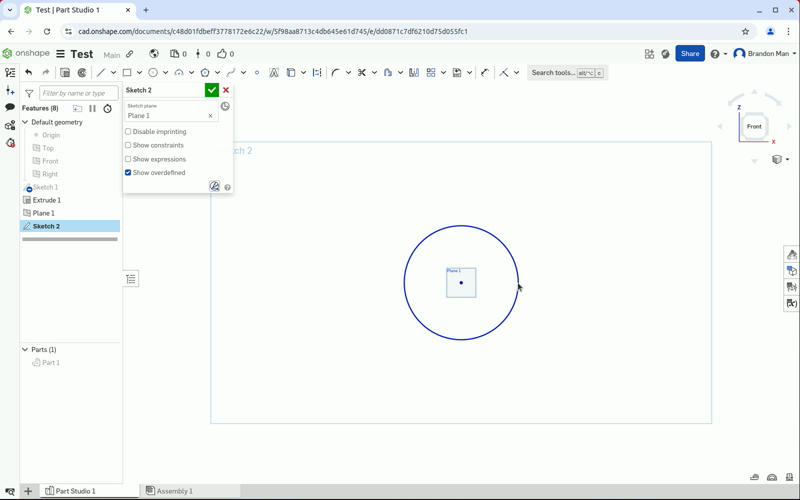
mouse_move(455, 277)
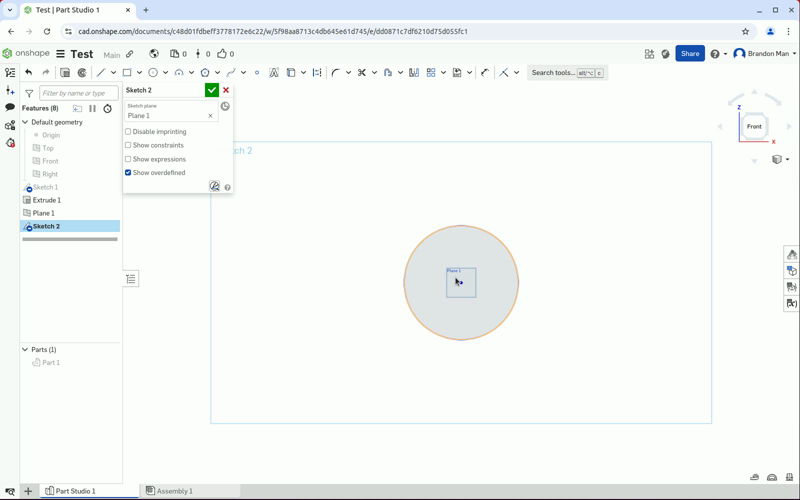
click(455, 277)
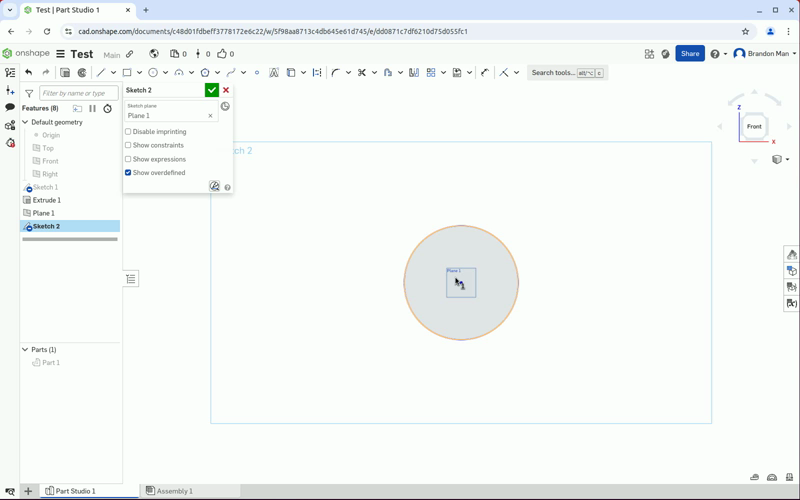
mouse_move(73, 352)
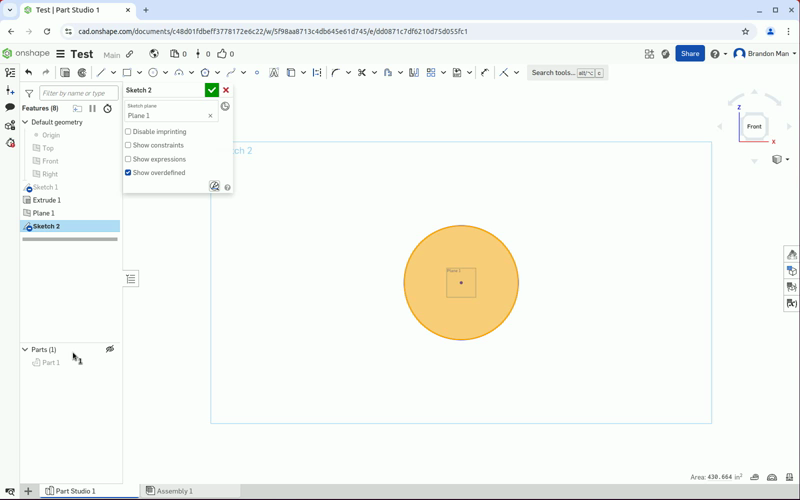
key(shift+y)
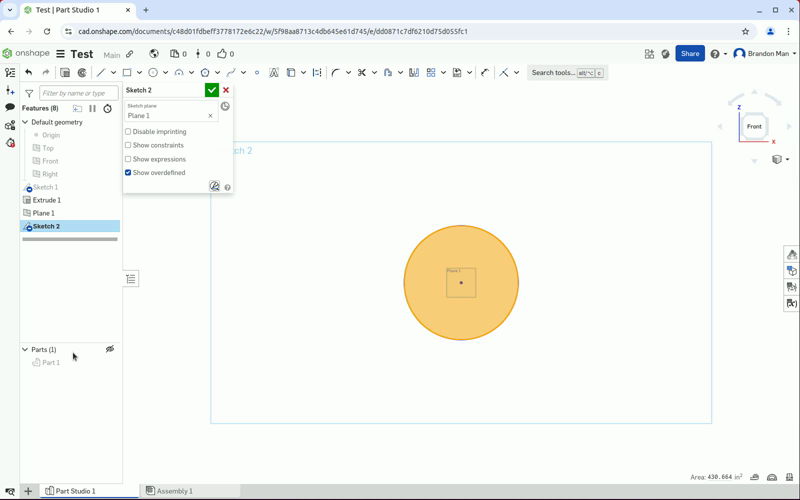
key(shift+e)
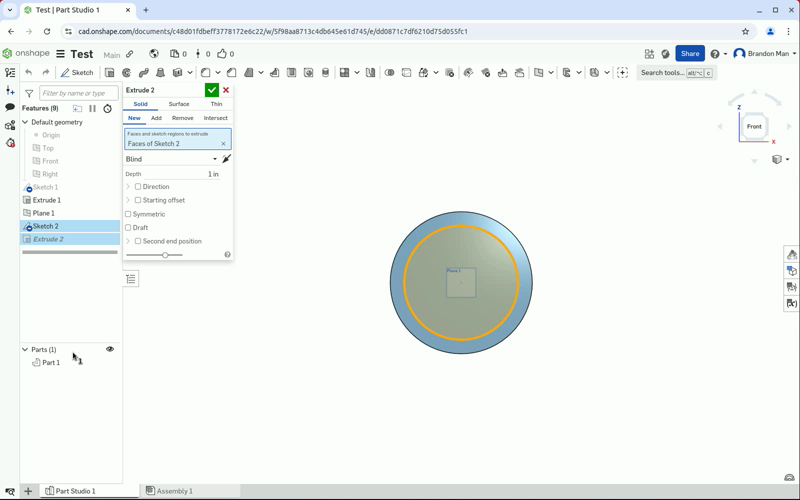
mouse_move(143, 106)
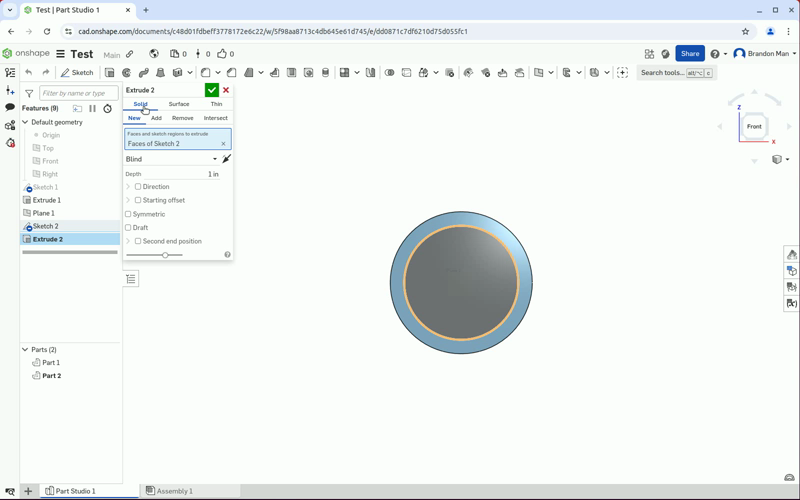
click(143, 106)
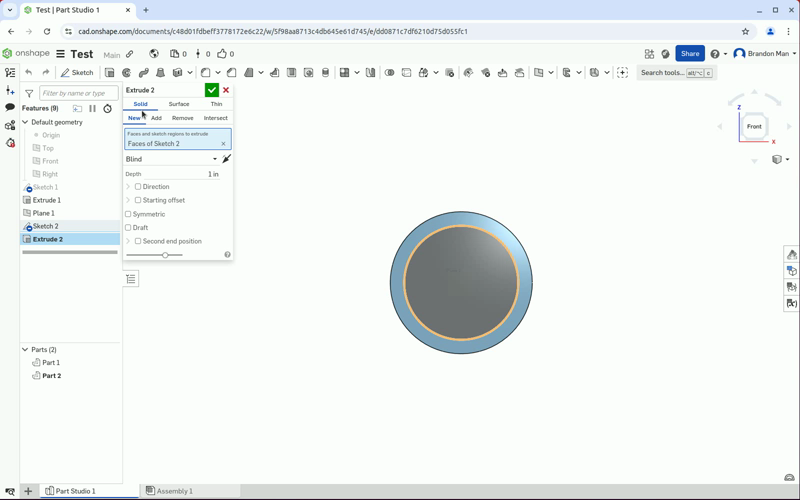
mouse_move(137, 120)
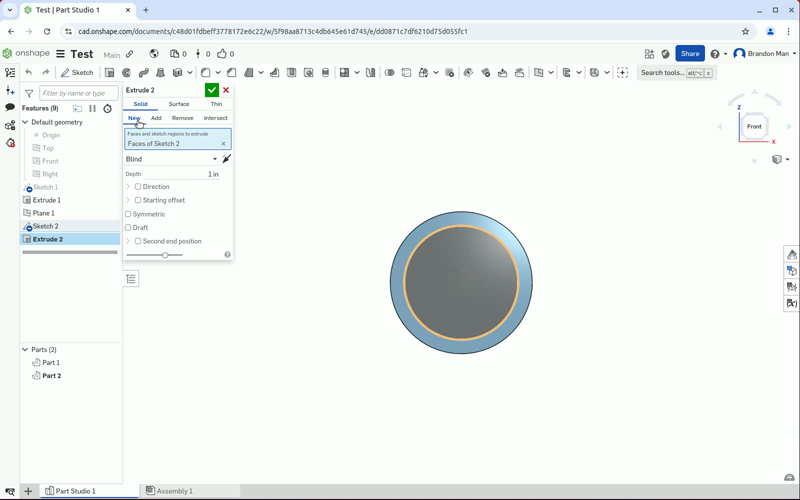
click(137, 120)
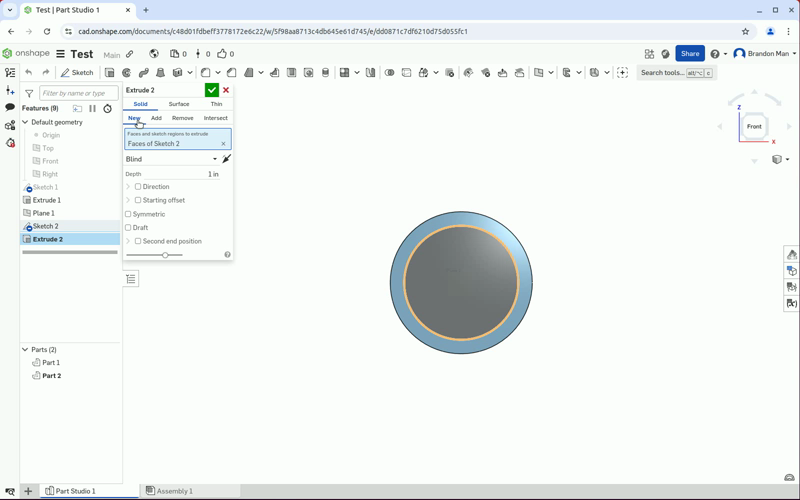
key(tab, 4)
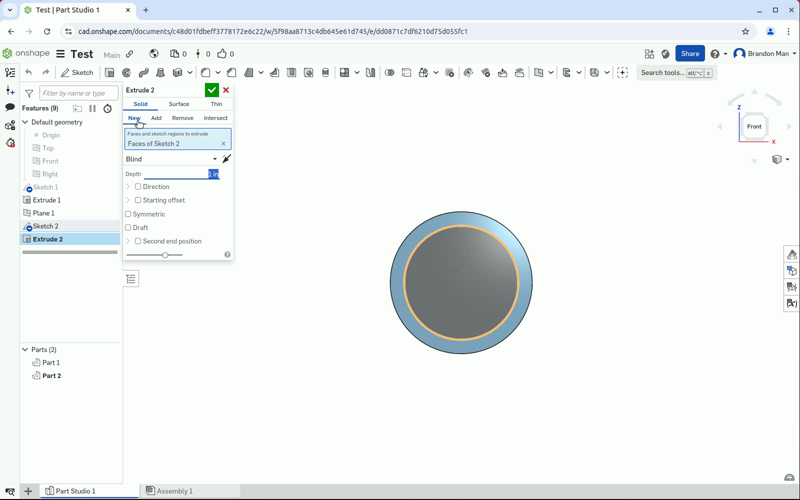
text(20.22)
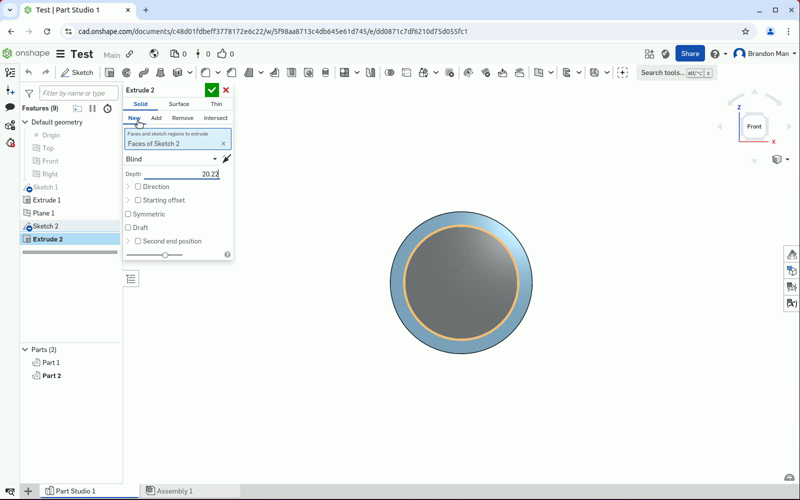
key(enter)
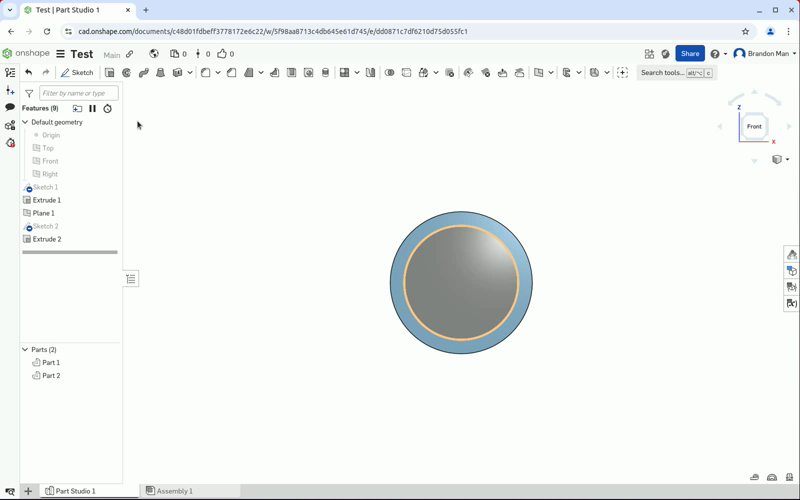
key(shift+h)
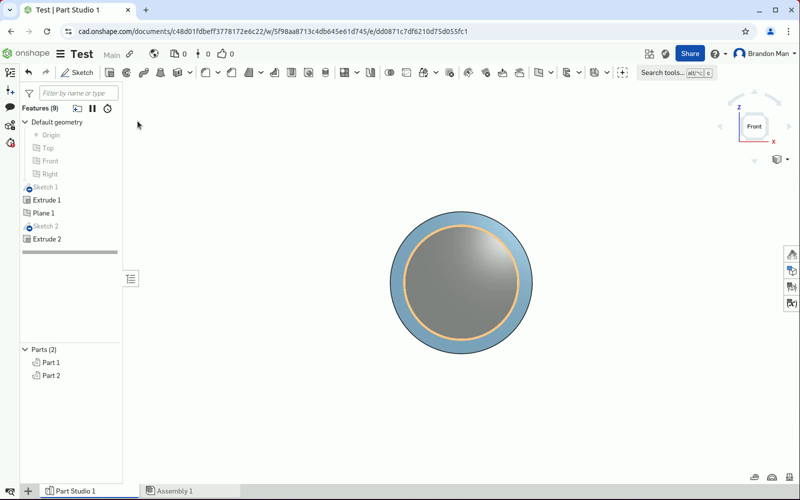
key(shift+h)
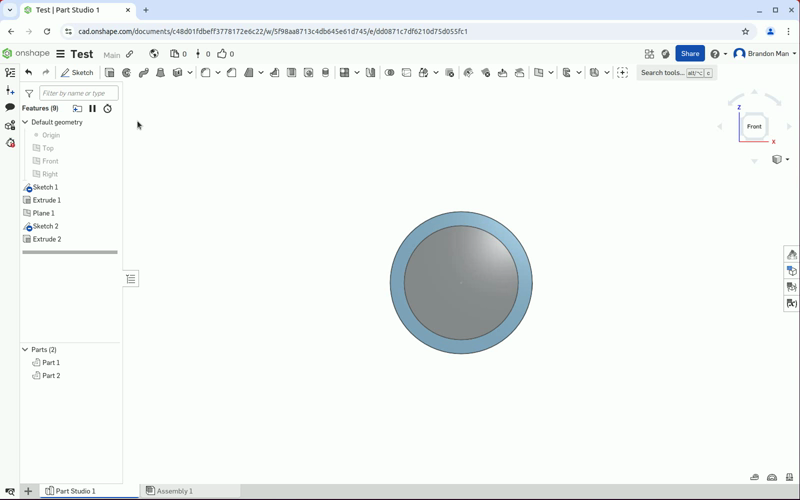
key(shift+7)
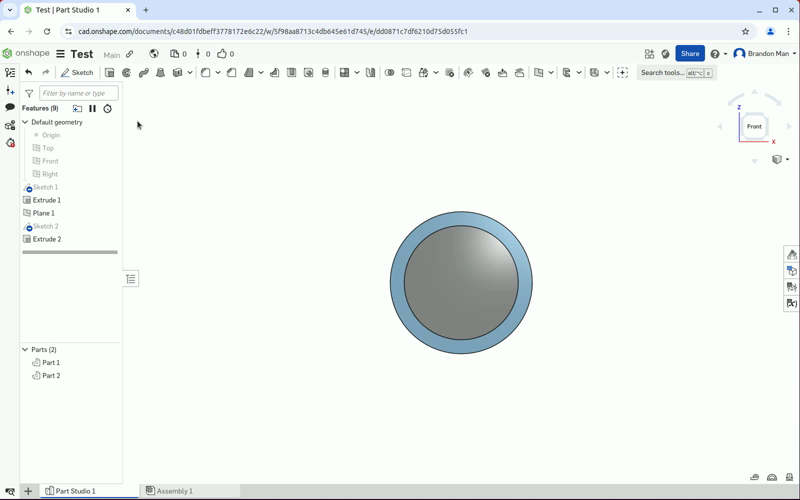
key(left, 2)
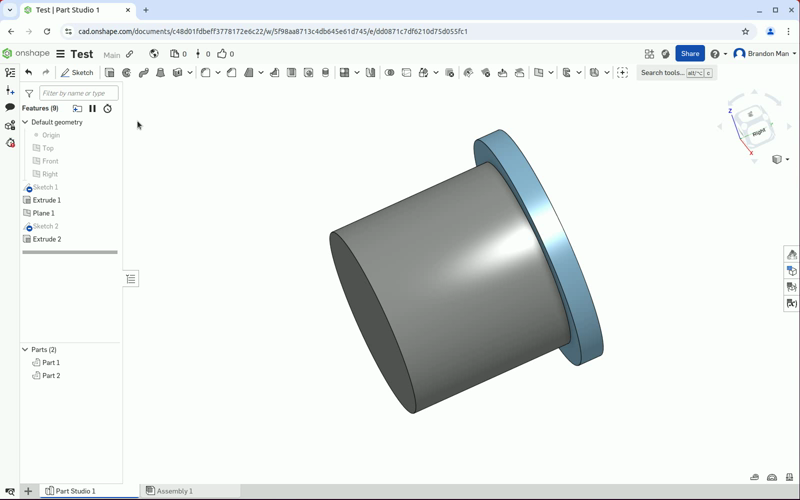
key(down, 2)
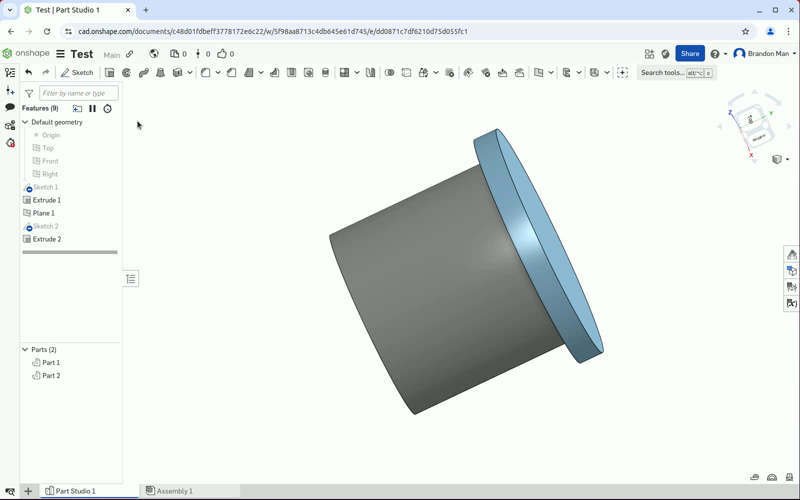
key(up, 2)
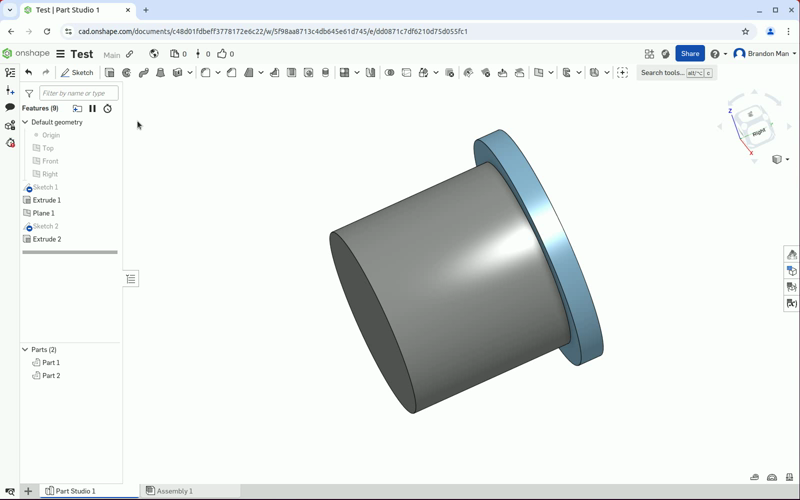
key(right, 2)
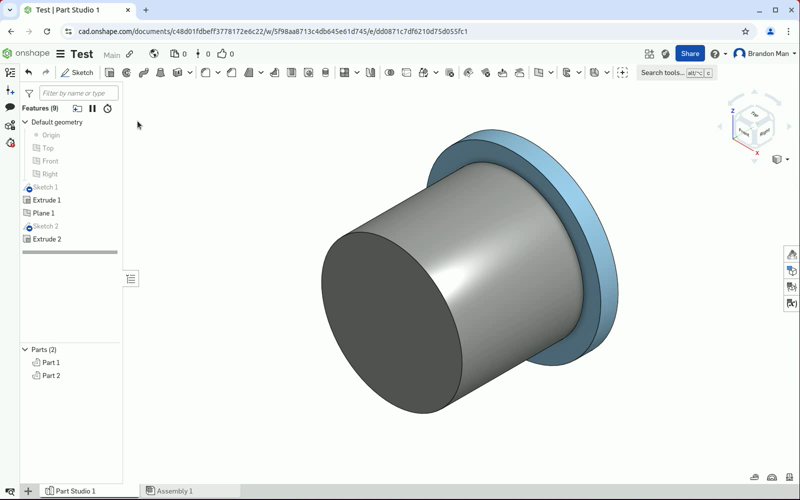
mouse_move(73, 189)
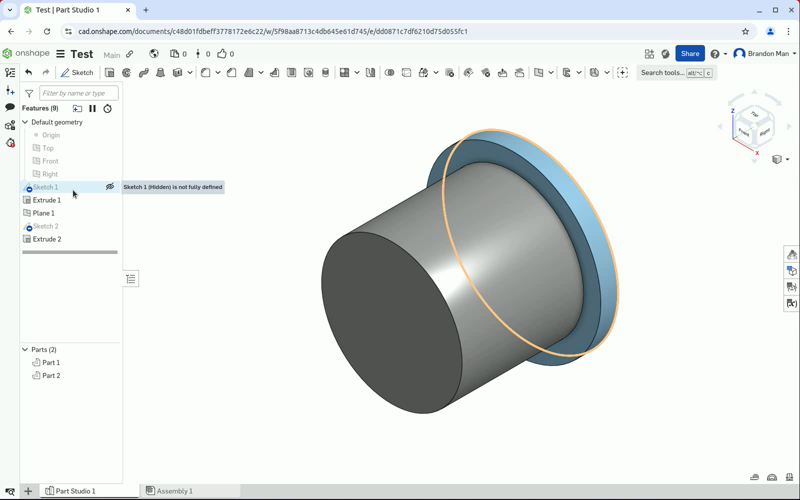
click(73, 189)